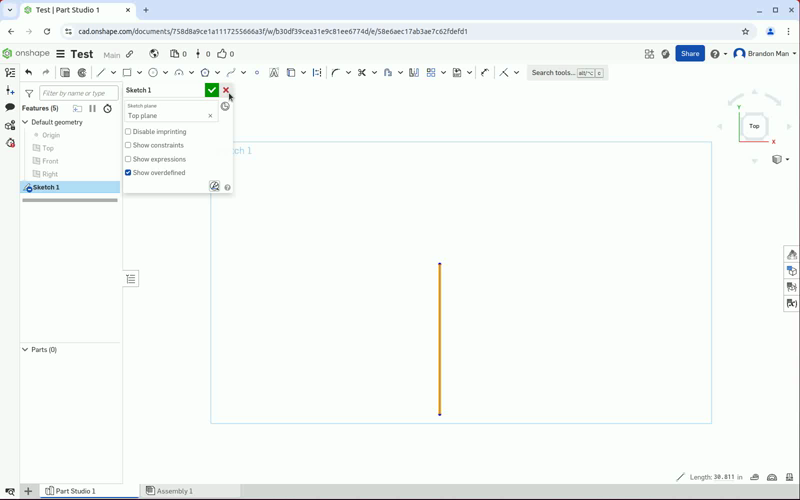
key(shift+h)
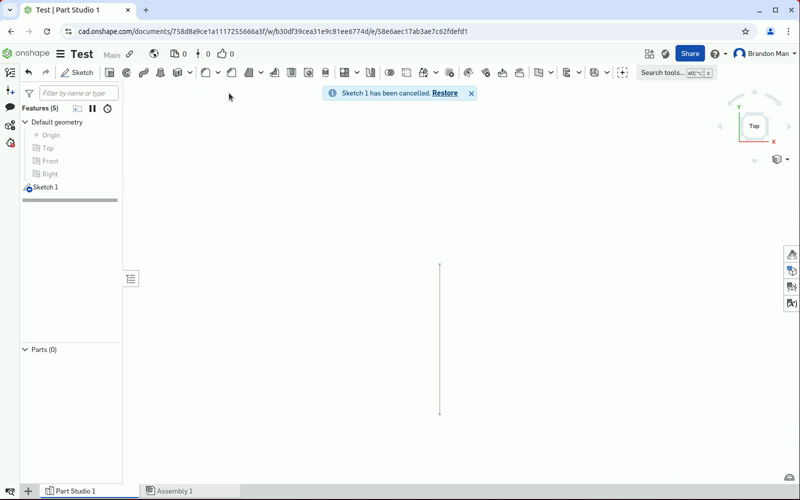
key(shift+s)
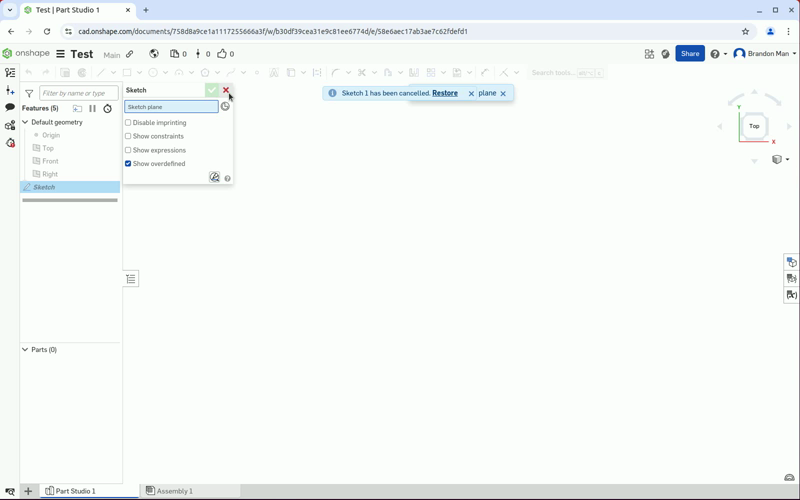
mouse_move(73, 150)
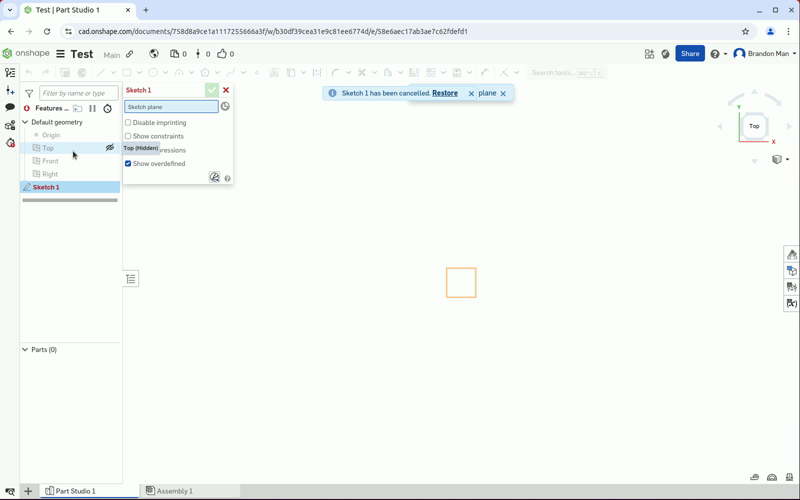
click(73, 150)
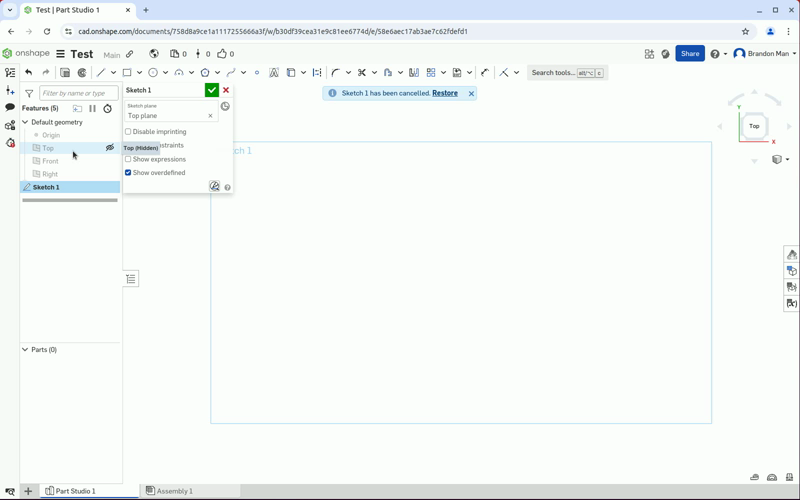
mouse_move(73, 352)
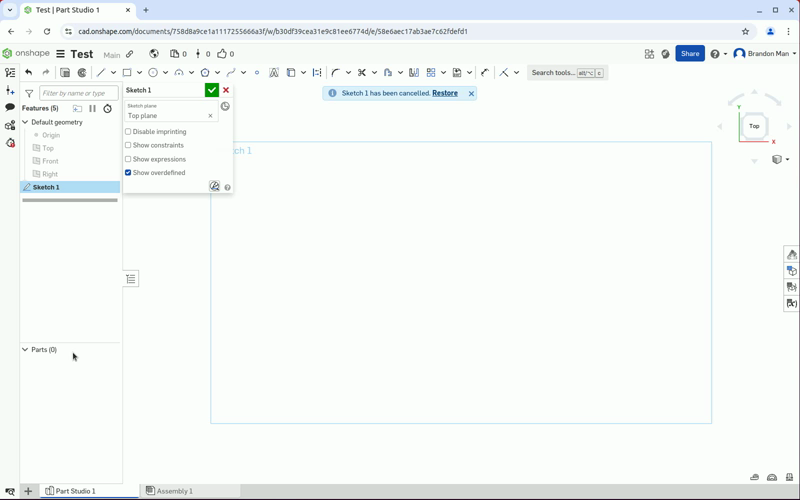
key(y)
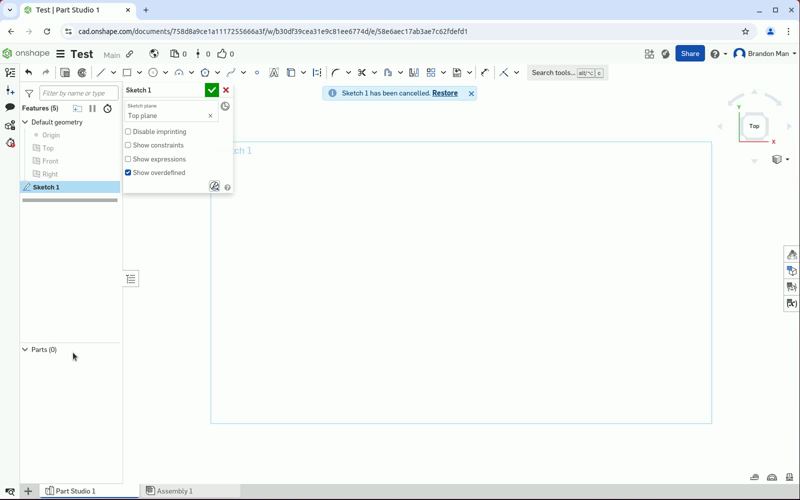
key(l)
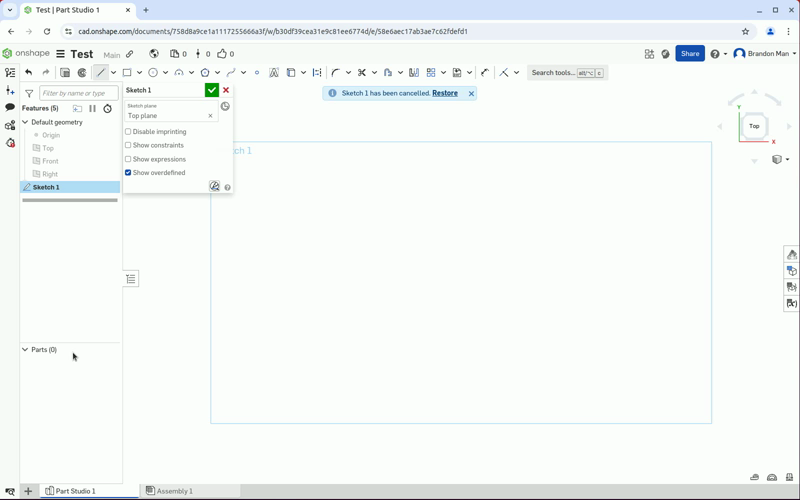
key_down(shift)
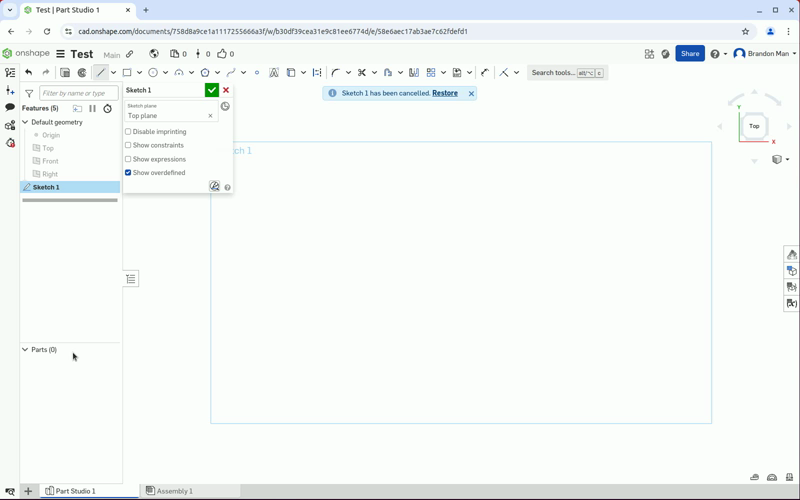
mouse_move(366, 285)
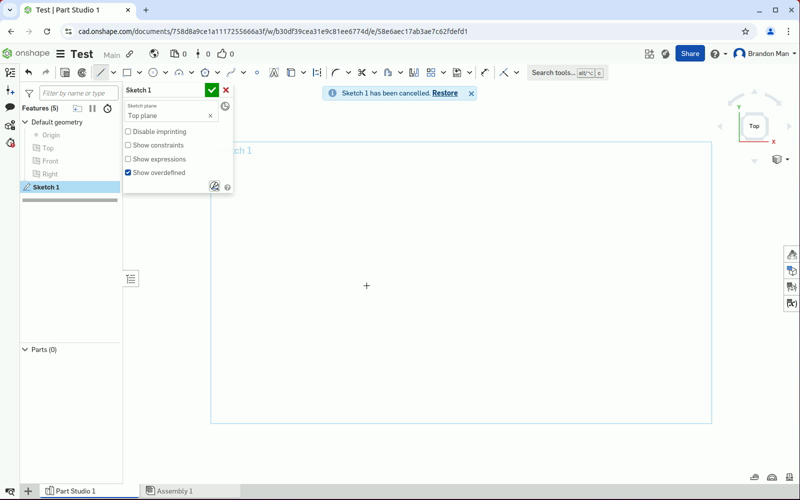
click(366, 285)
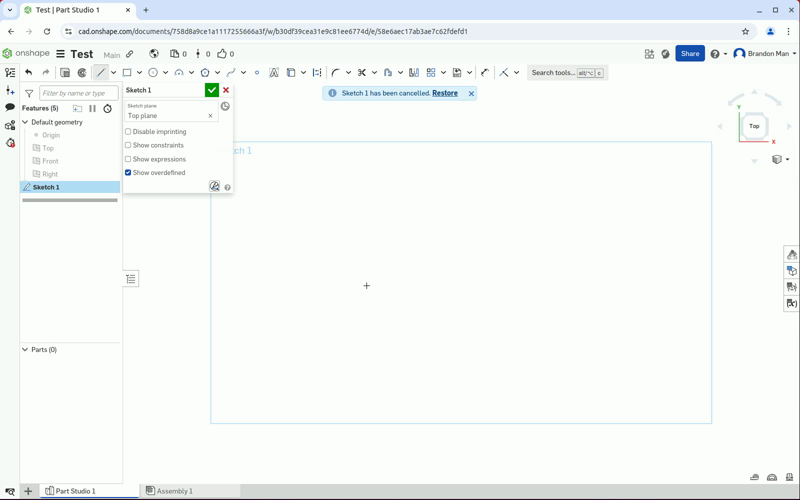
key_up(shift)
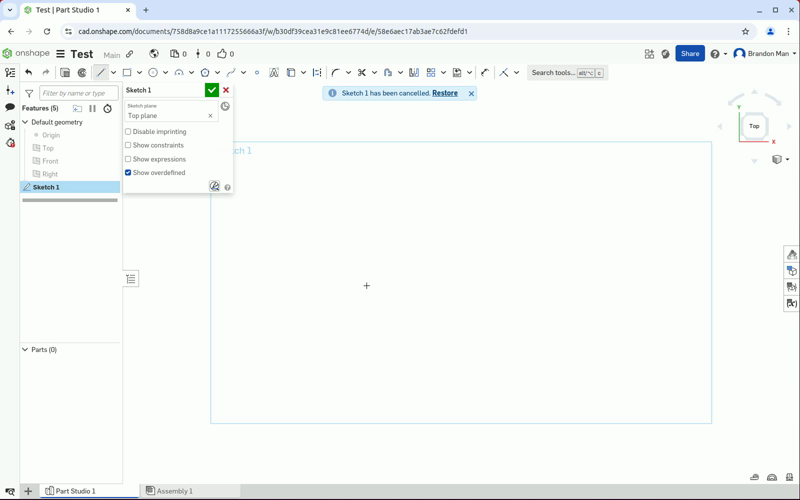
key_down(shift)
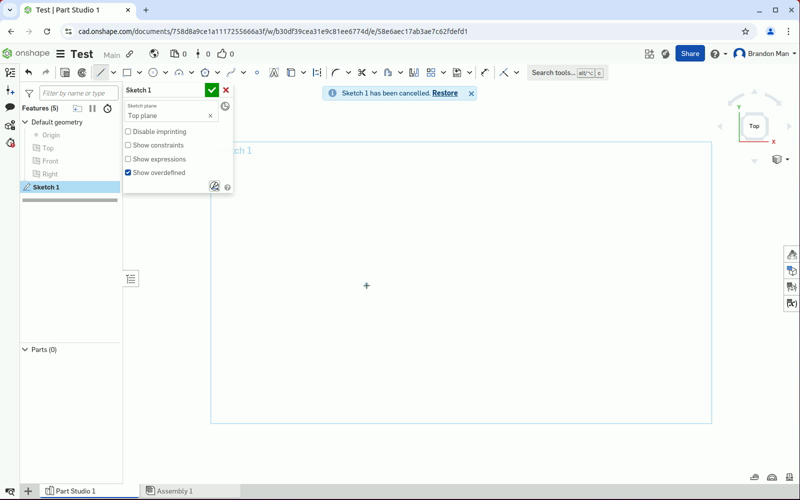
mouse_move(429, 285)
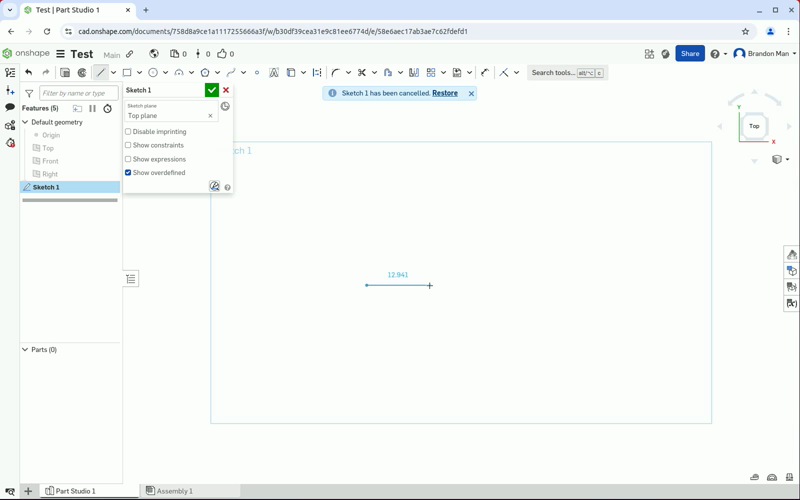
click(429, 285)
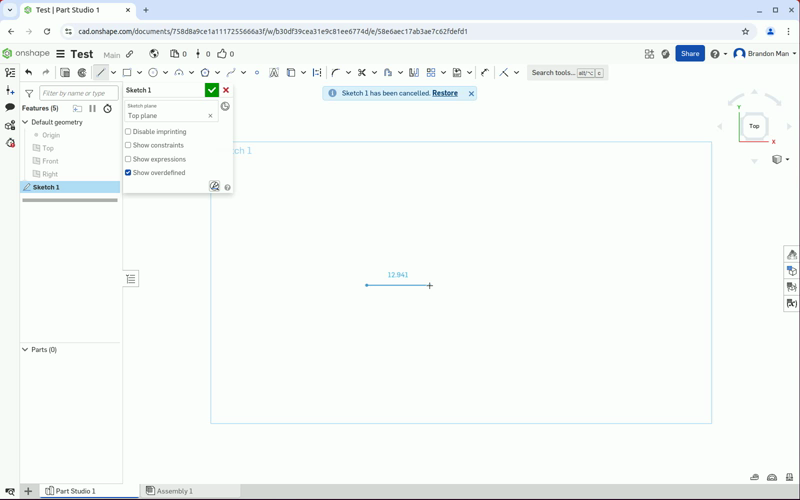
key_up(shift)
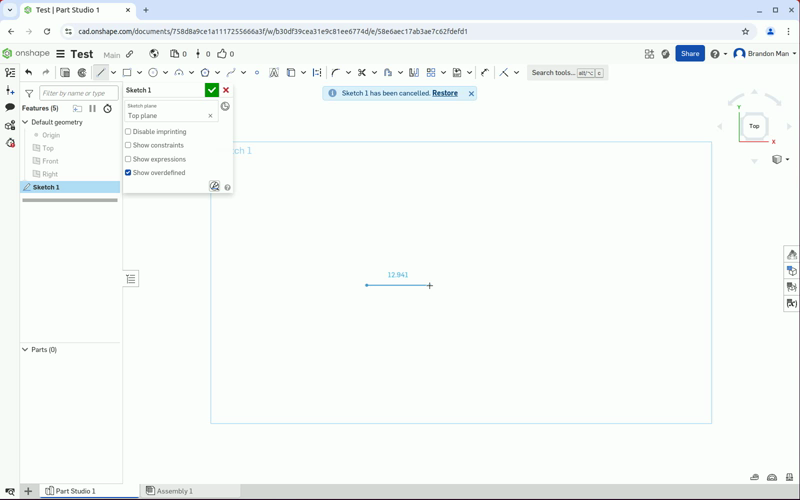
key_down(shift)
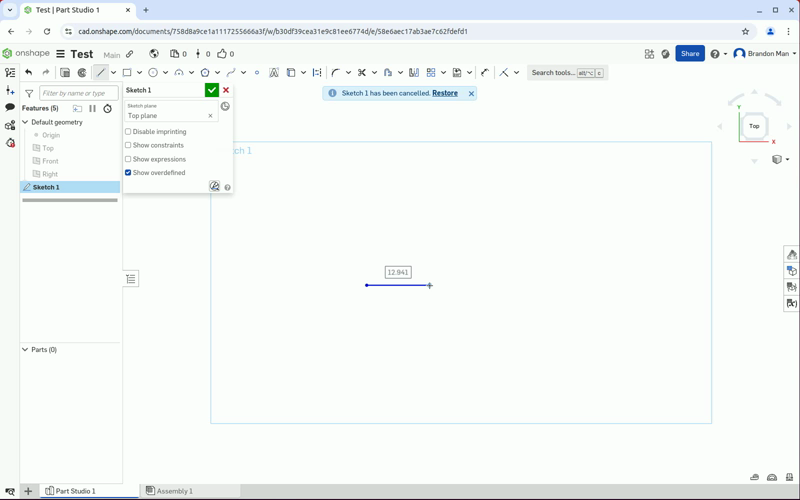
mouse_move(429, 222)
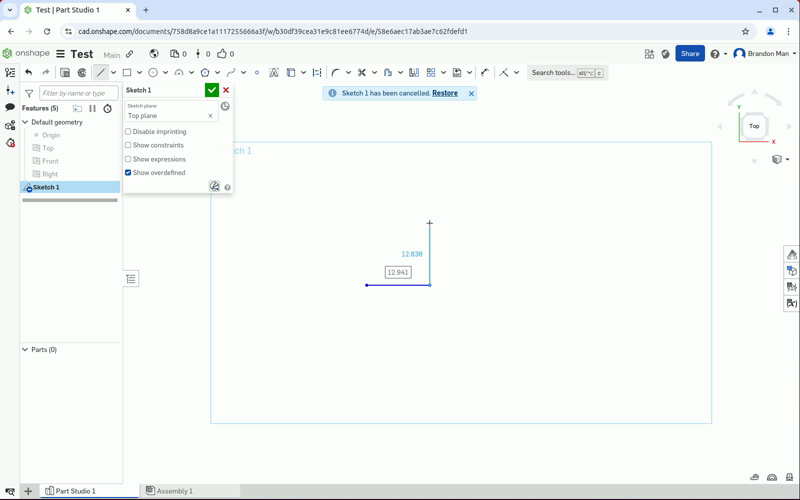
click(429, 222)
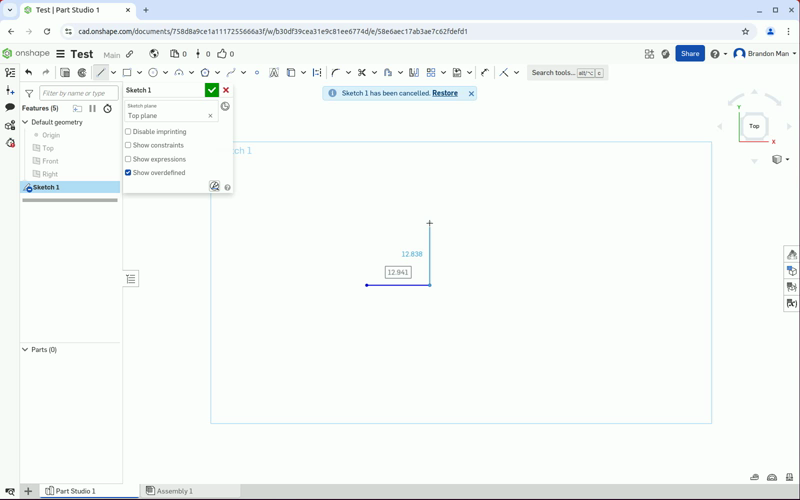
key_up(shift)
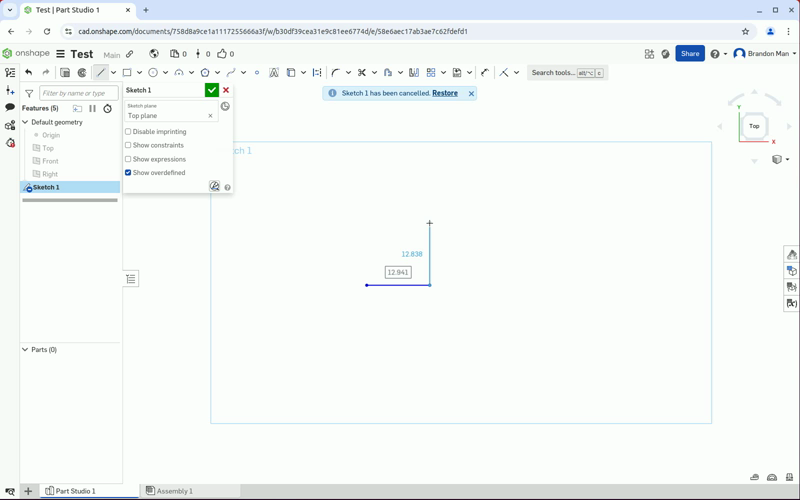
key_down(shift)
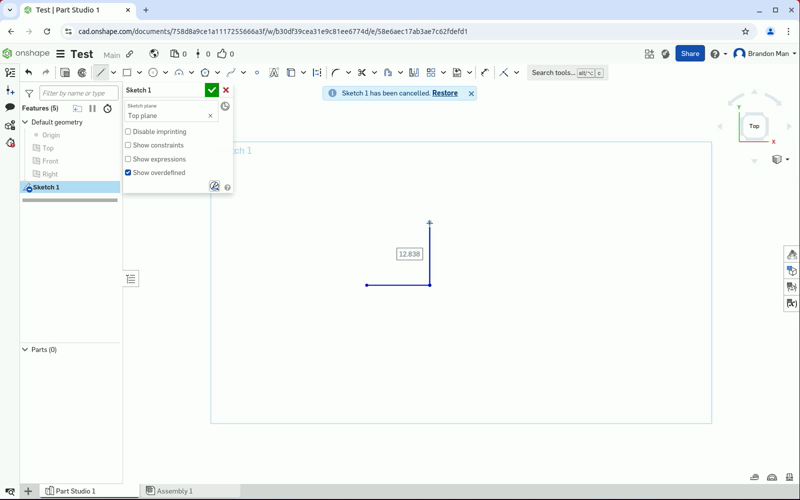
mouse_move(366, 222)
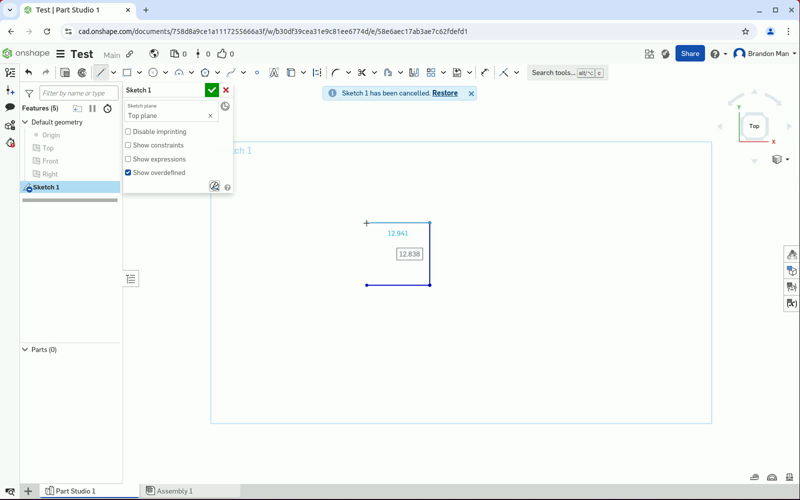
click(366, 222)
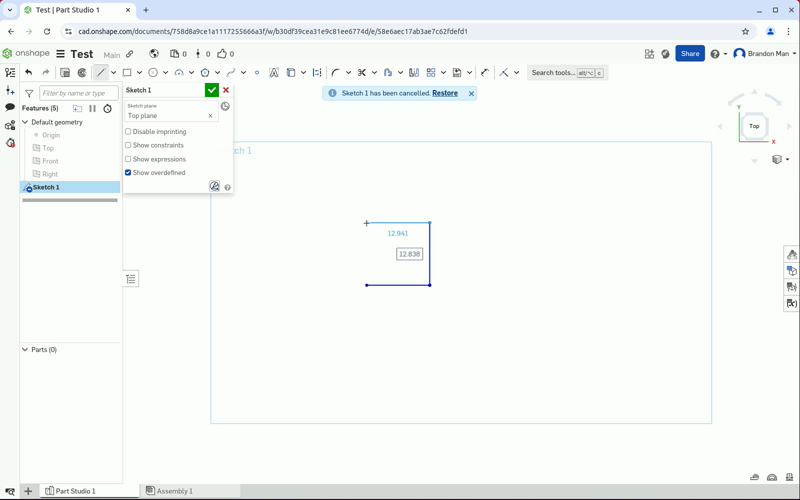
key_up(shift)
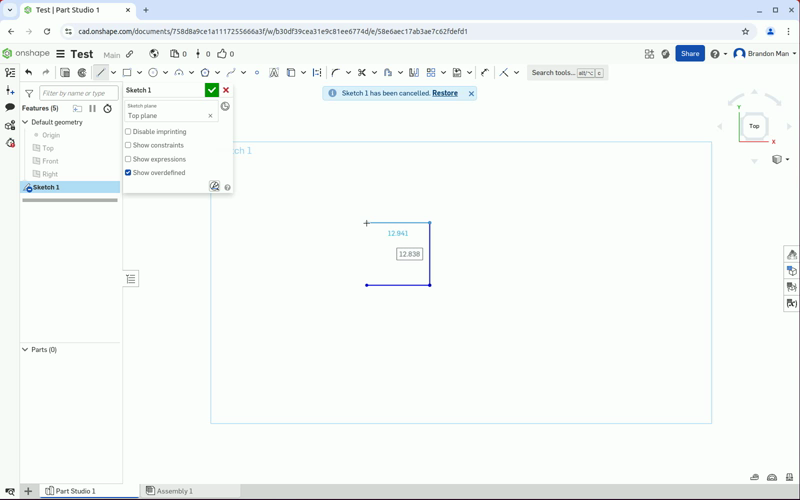
key_down(shift)
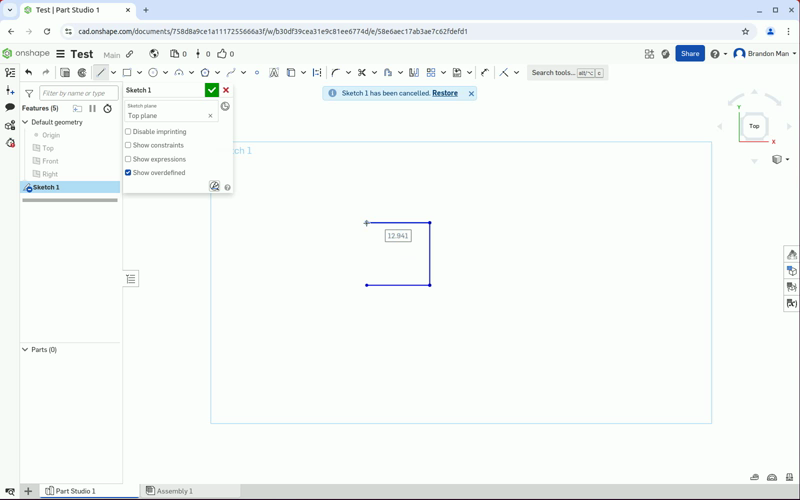
mouse_move(366, 285)
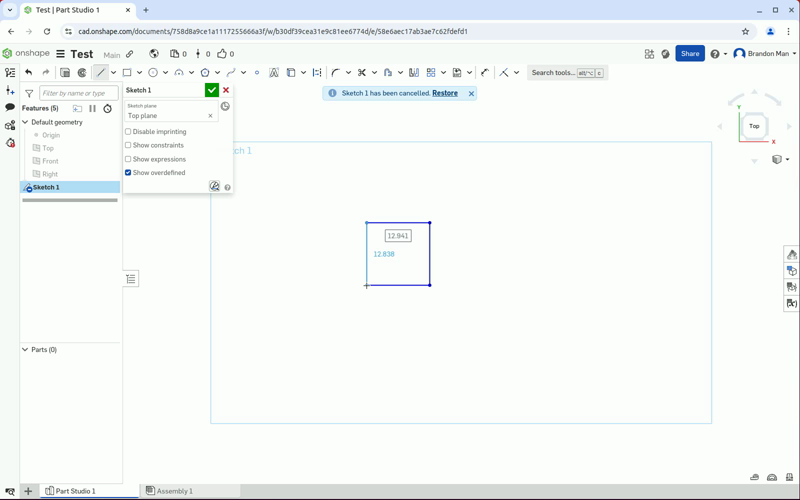
key_up(shift)
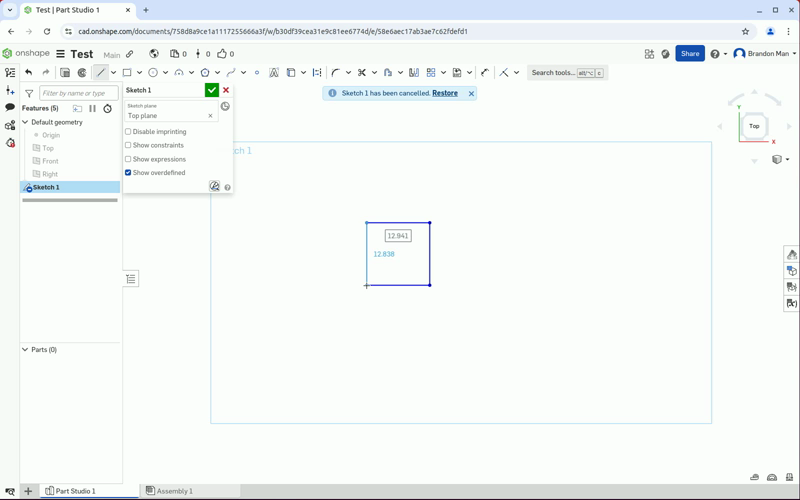
click(366, 285)
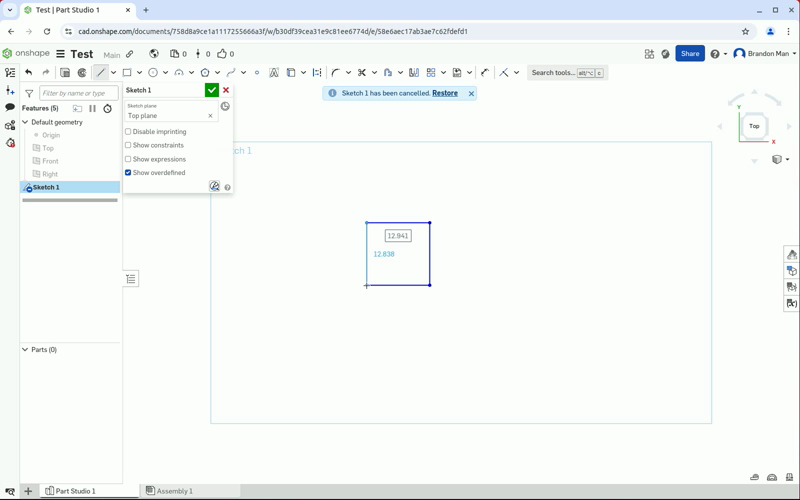
key(esc)
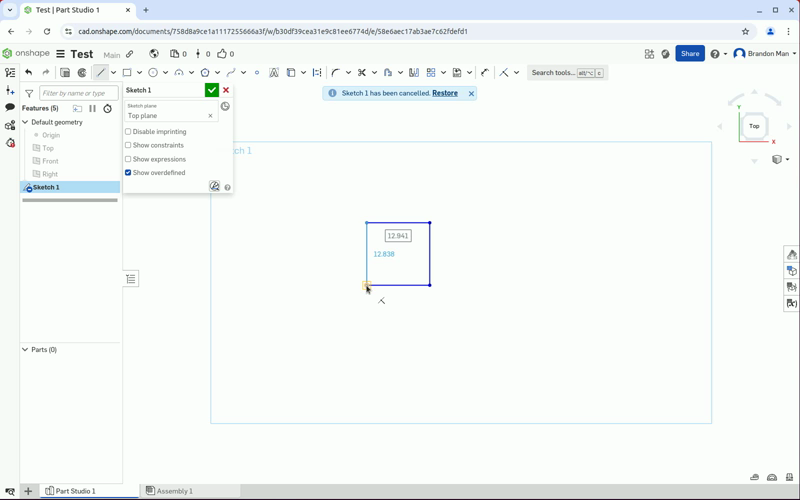
mouse_move(415, 234)
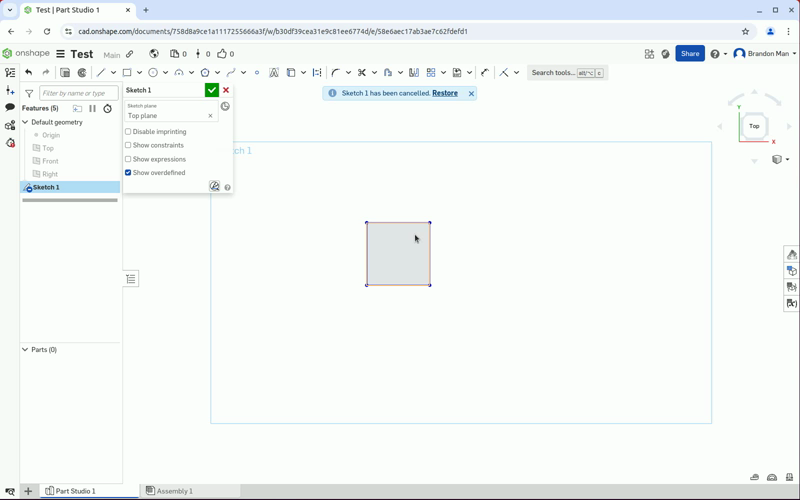
click(415, 234)
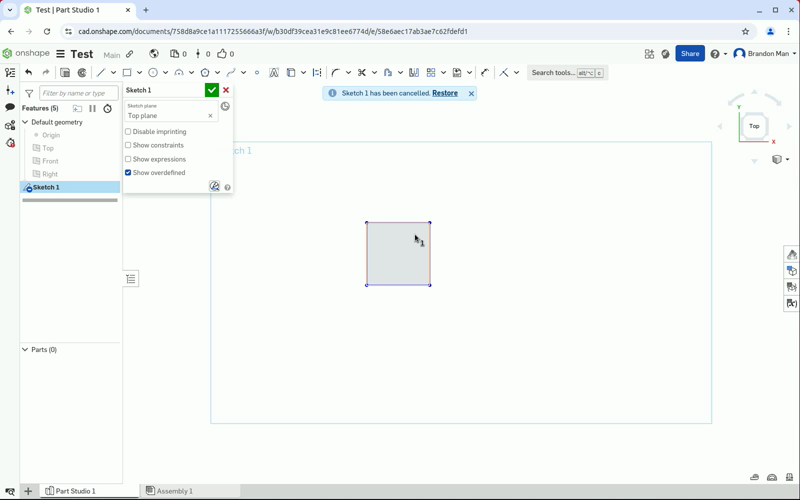
mouse_move(73, 352)
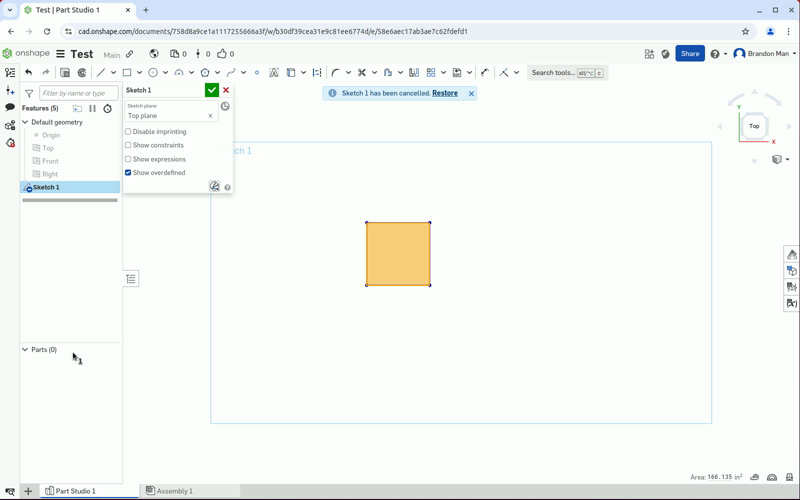
key(shift+y)
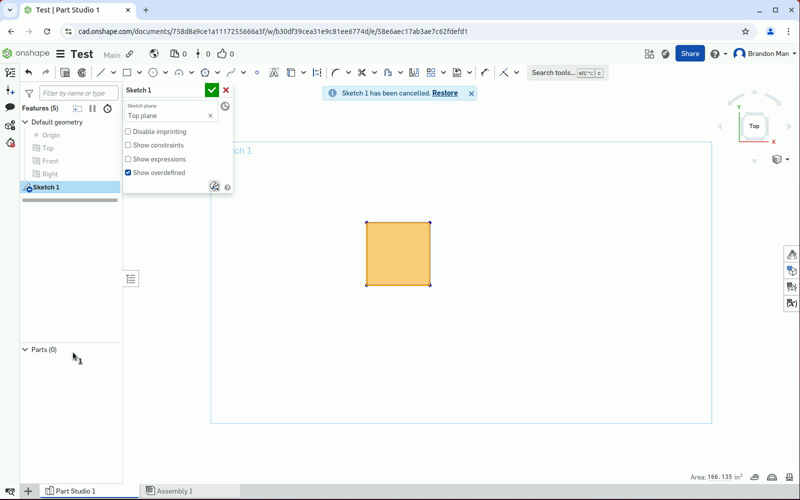
key(shift+e)
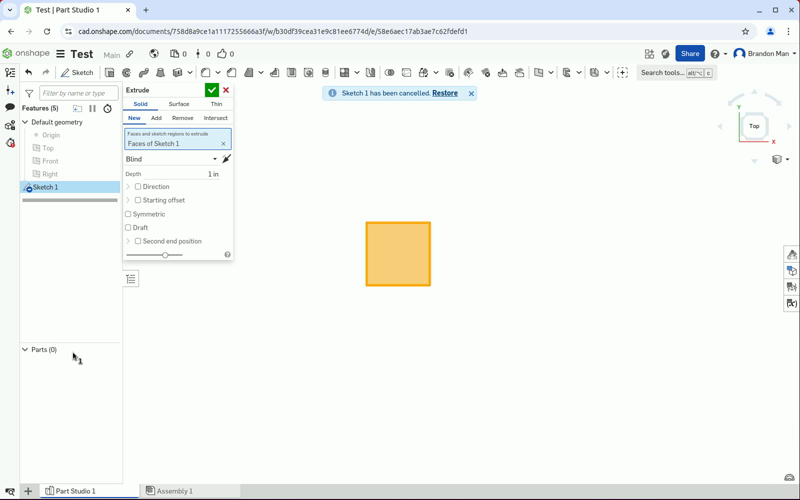
mouse_move(143, 106)
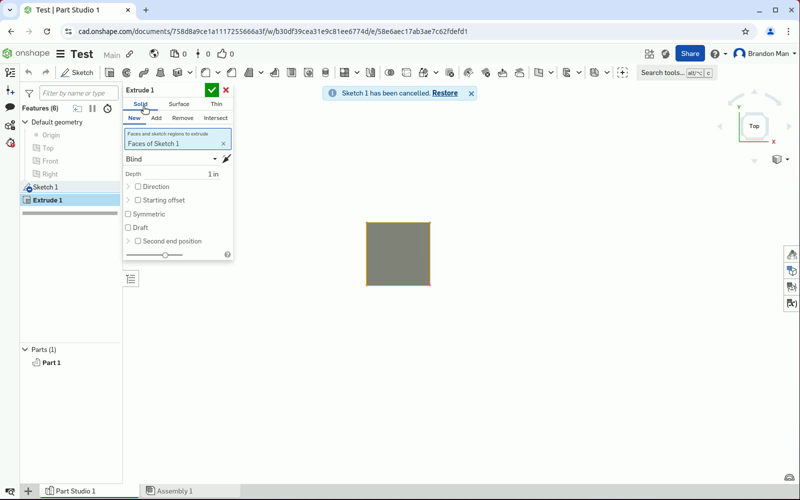
click(143, 106)
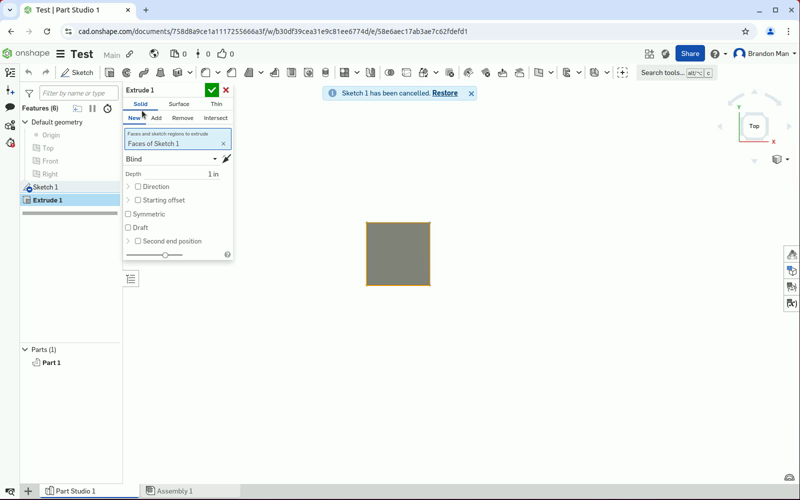
mouse_move(137, 120)
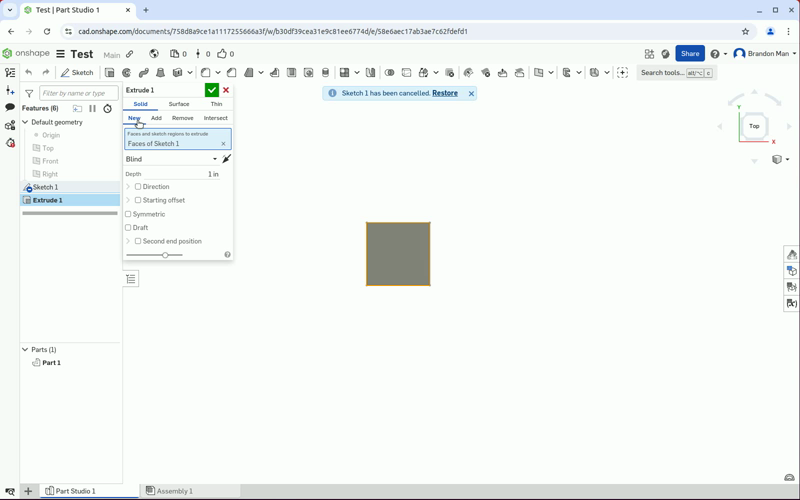
click(137, 120)
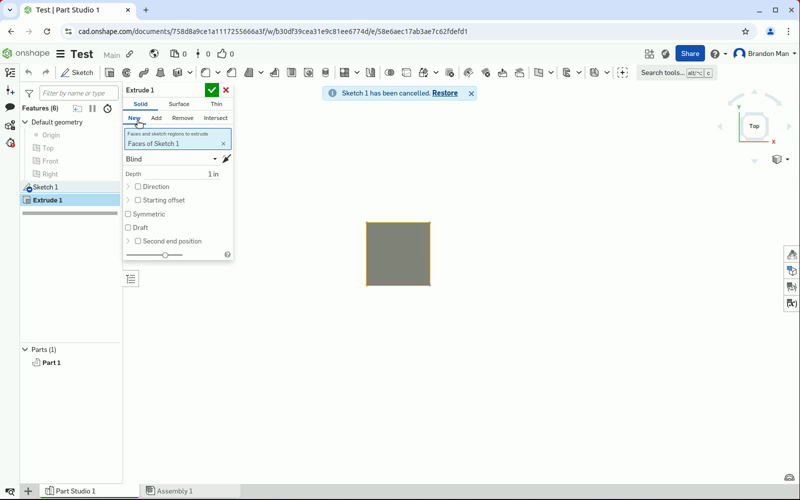
key(tab, 4)
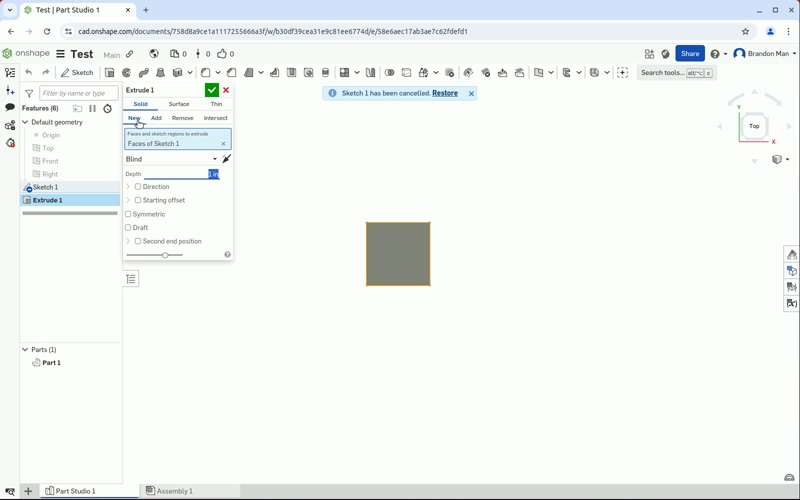
text(23.108)
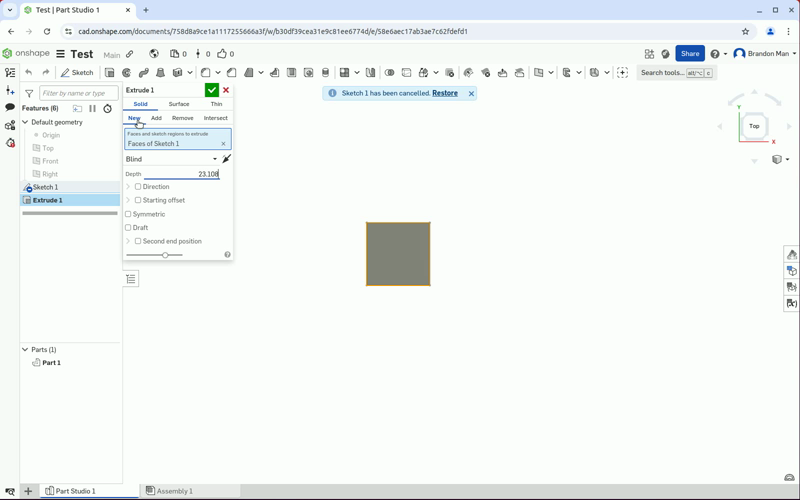
key(enter)
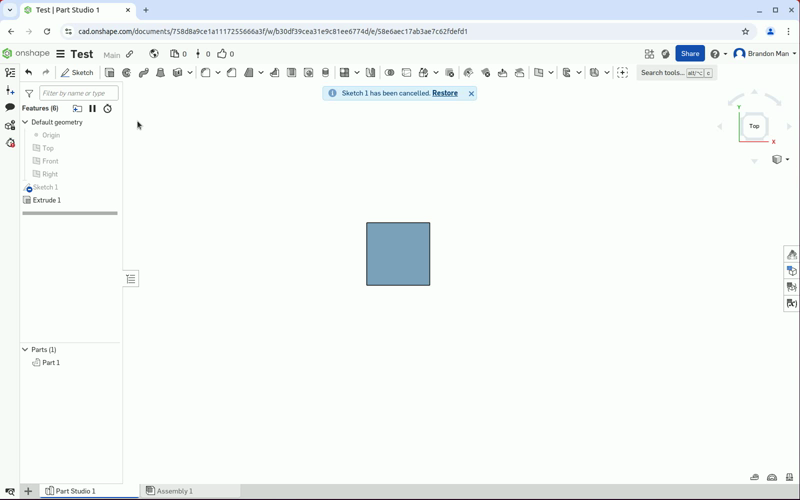
key(shift+h)
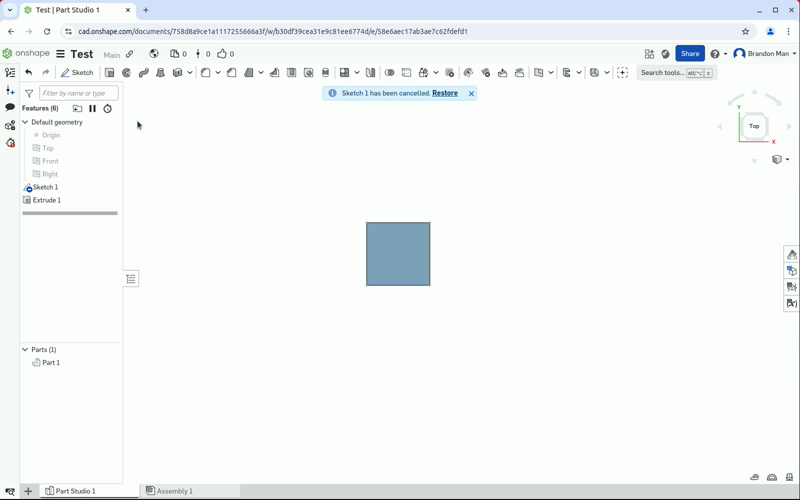
key(shift+h)
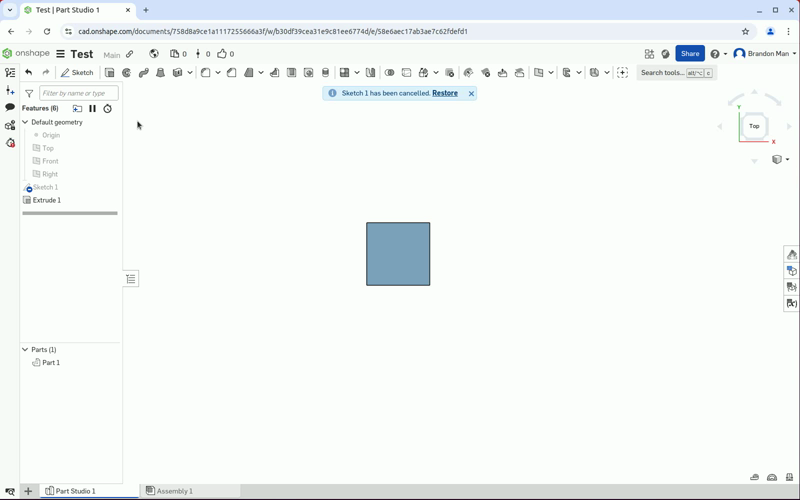
mouse_move(73, 189)
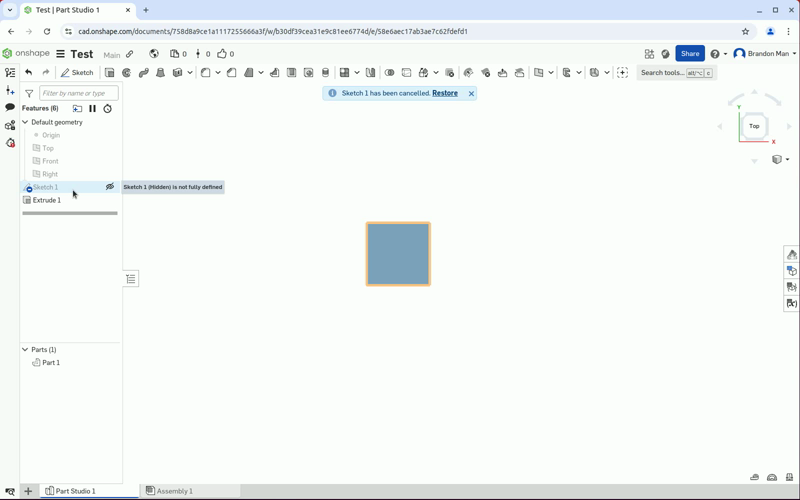
click(73, 189)
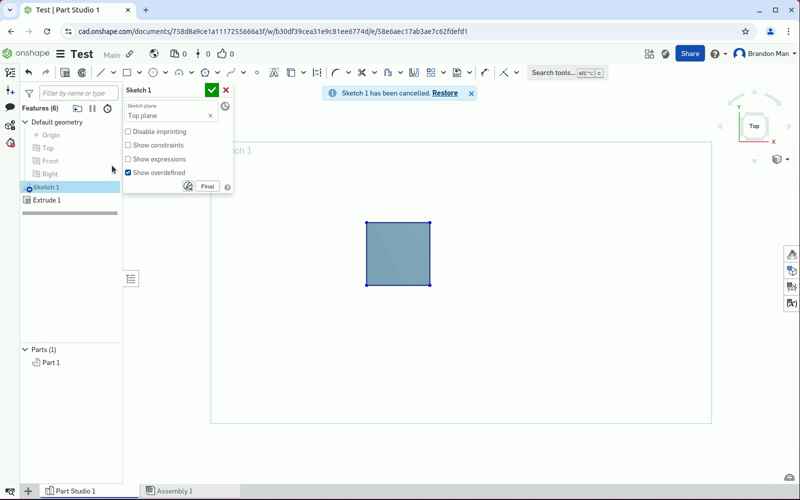
mouse_move(229, 92)
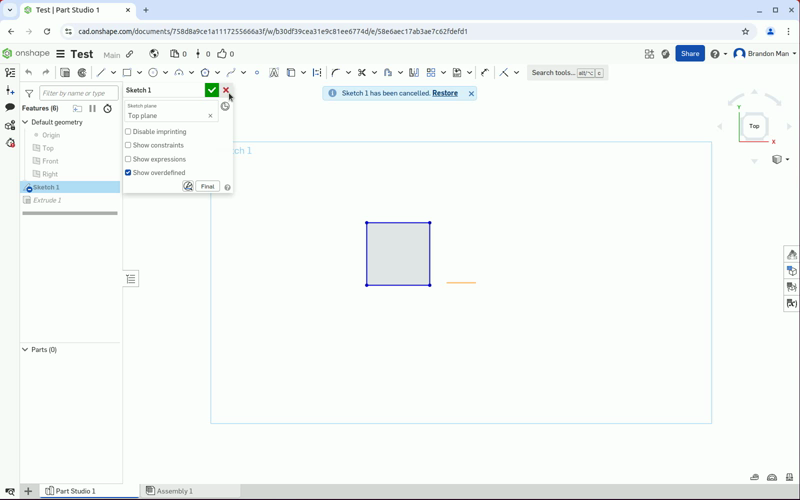
click(229, 92)
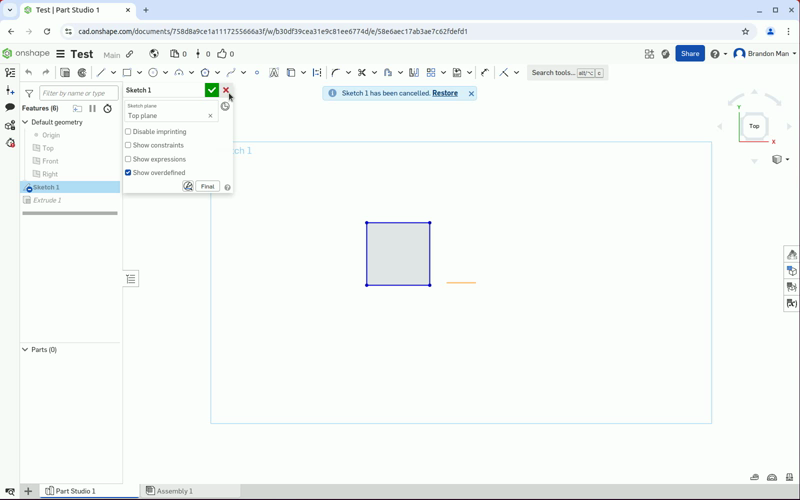
key(shift+s)
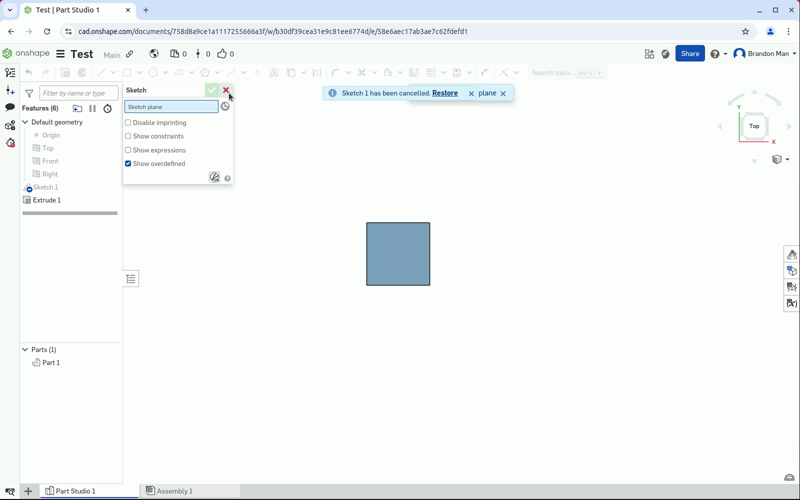
mouse_move(73, 150)
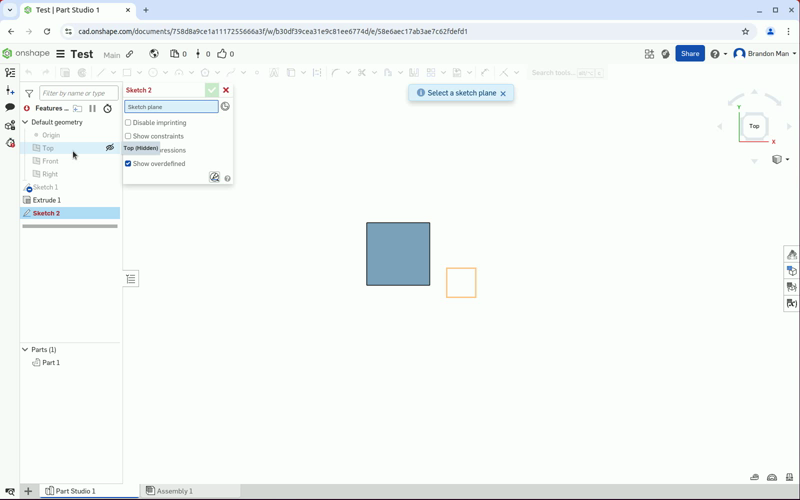
click(73, 150)
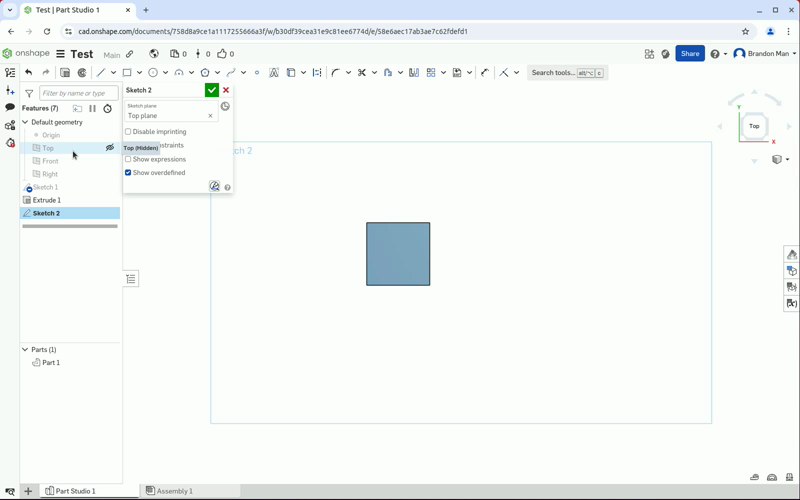
mouse_move(73, 352)
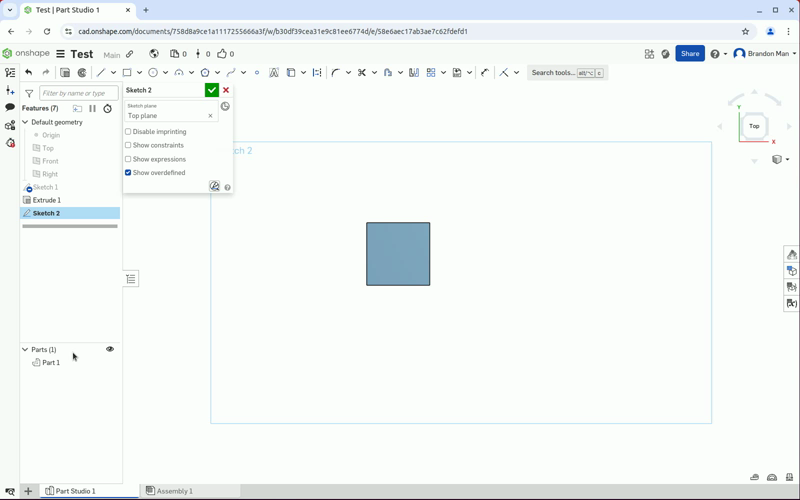
key(y)
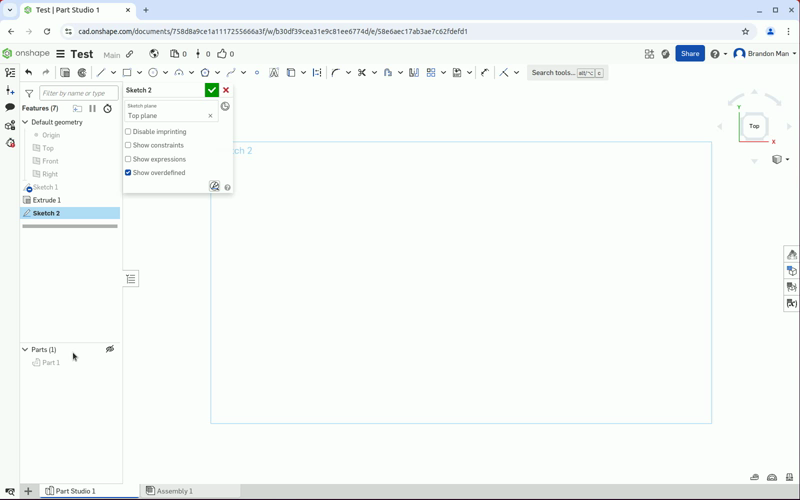
key(c)
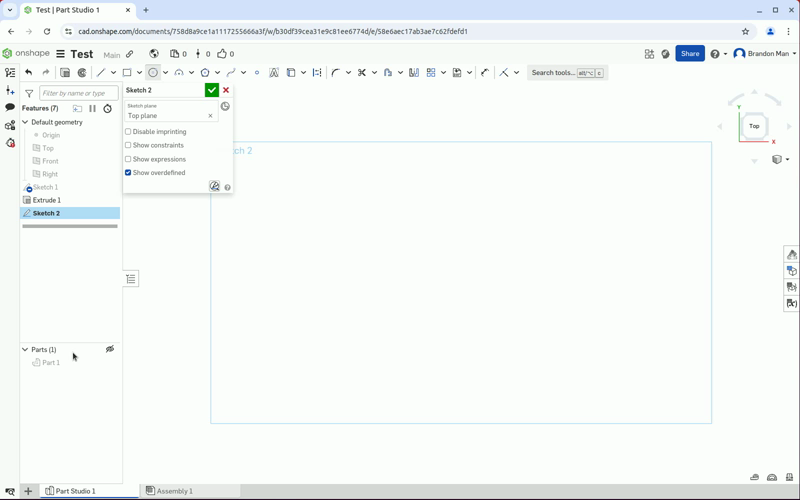
key_down(shift)
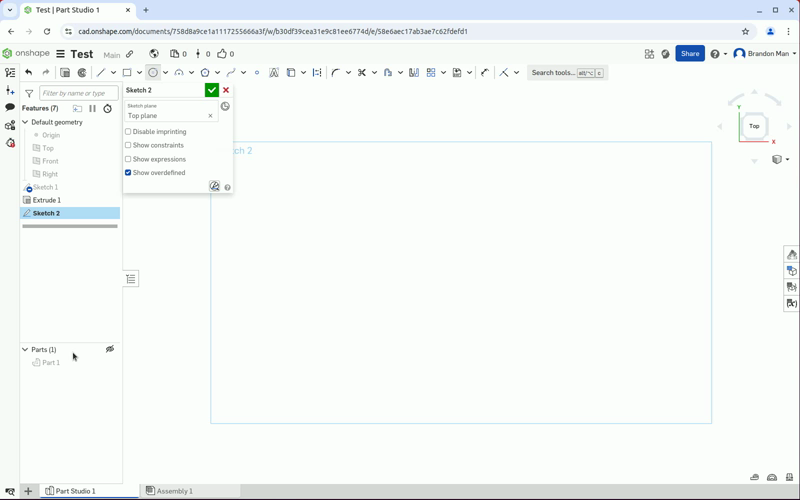
mouse_move(399, 327)
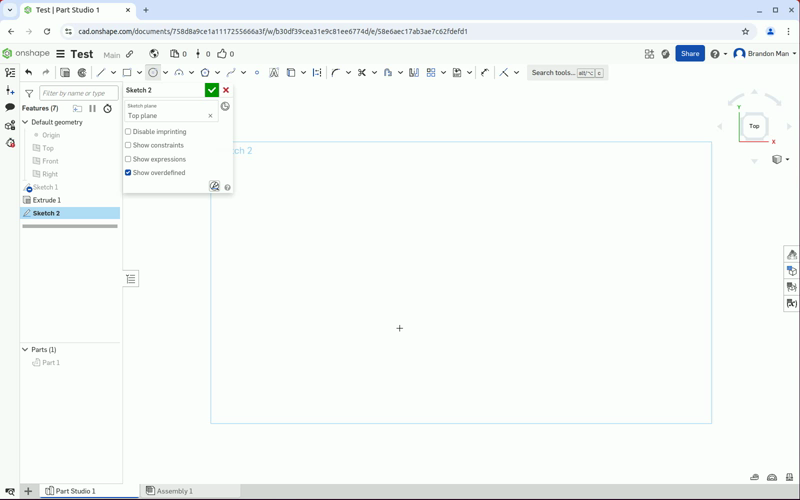
click(399, 327)
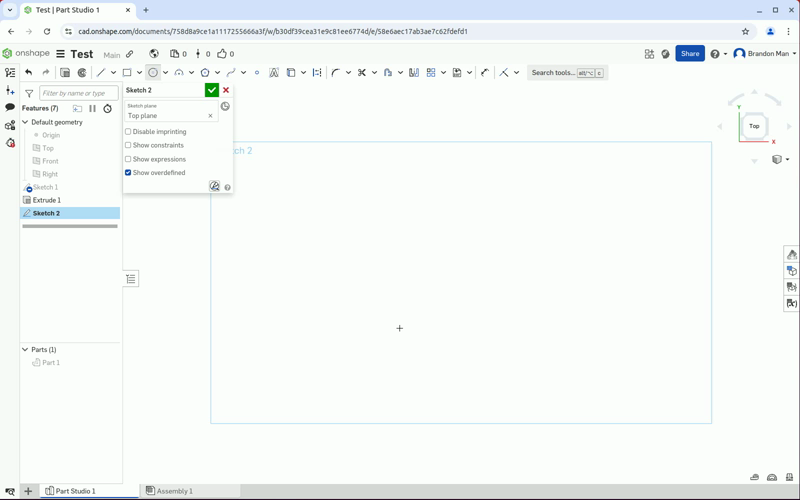
key_up(shift)
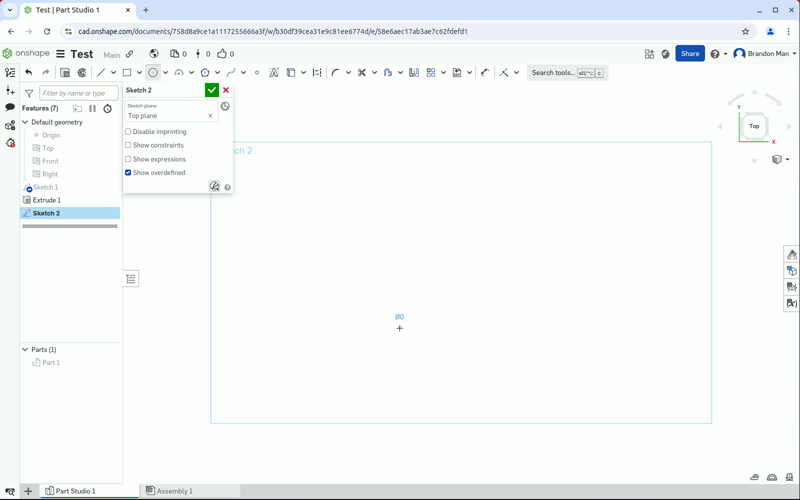
mouse_move(424, 327)
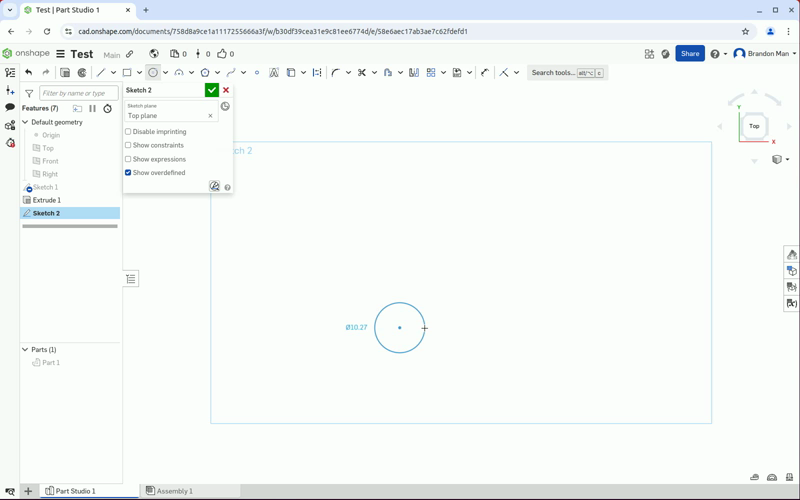
click(424, 327)
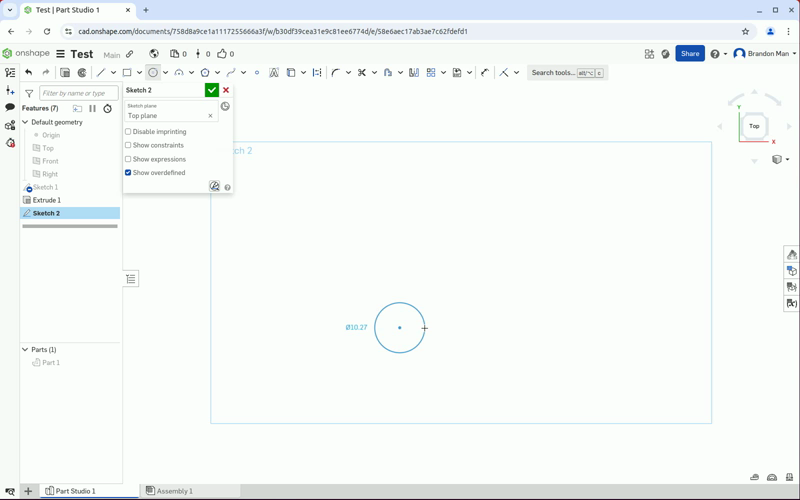
key(esc)
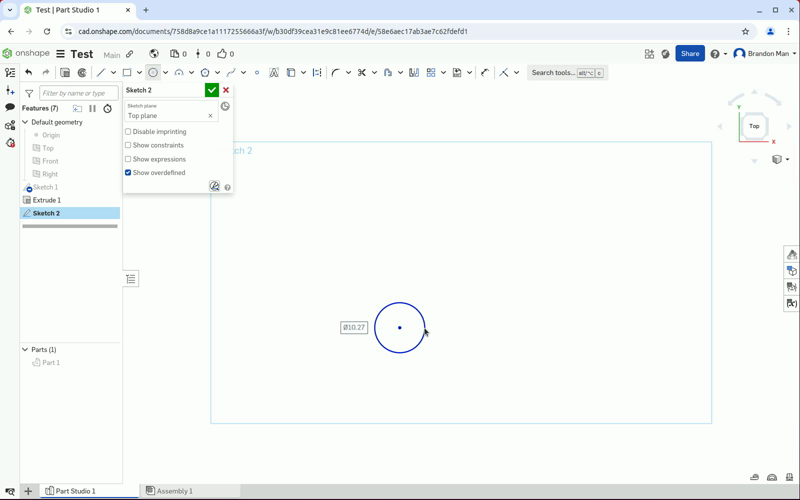
mouse_move(401, 322)
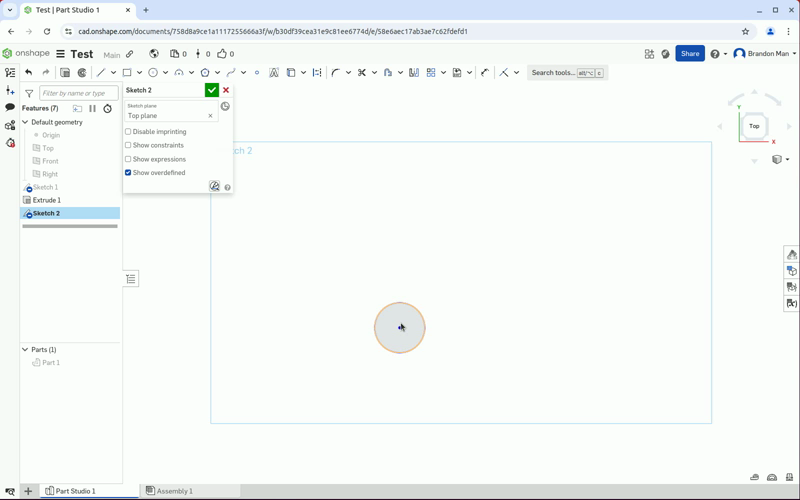
click(401, 322)
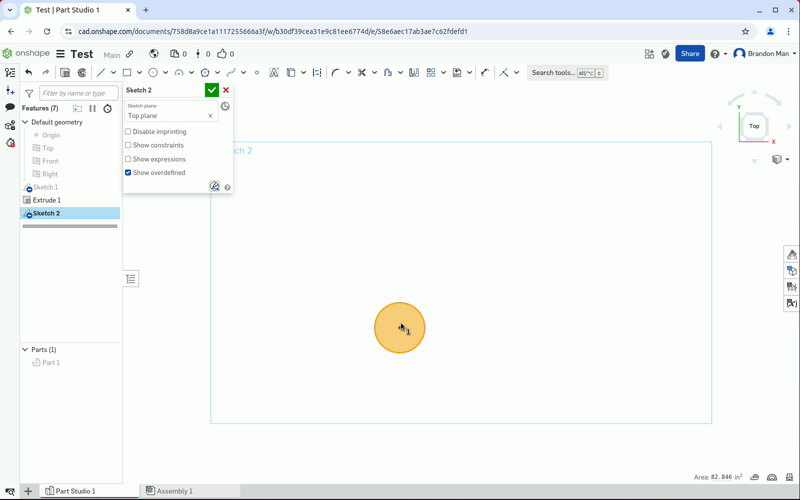
mouse_move(73, 352)
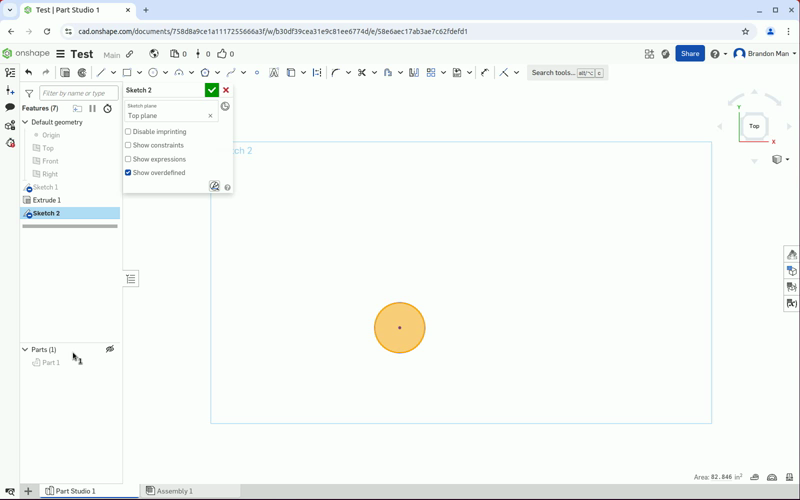
key(shift+y)
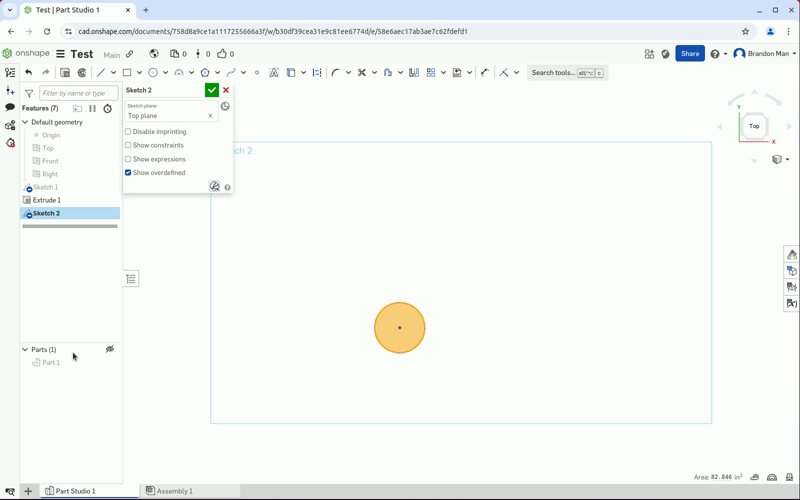
key(shift+e)
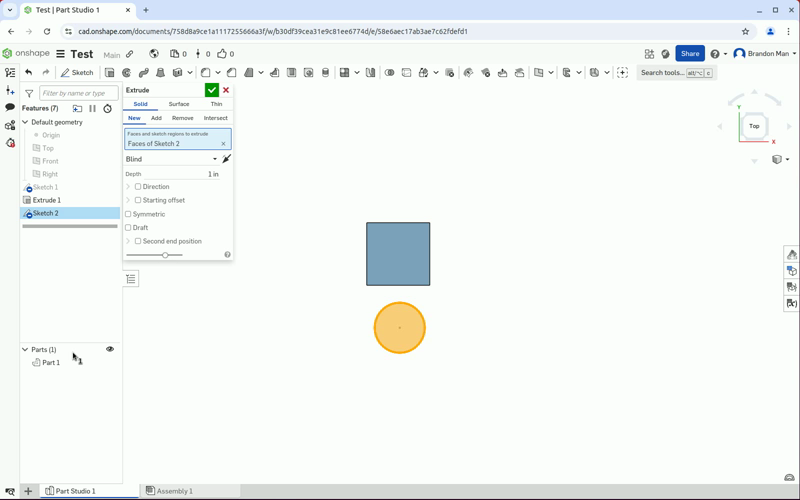
mouse_move(143, 106)
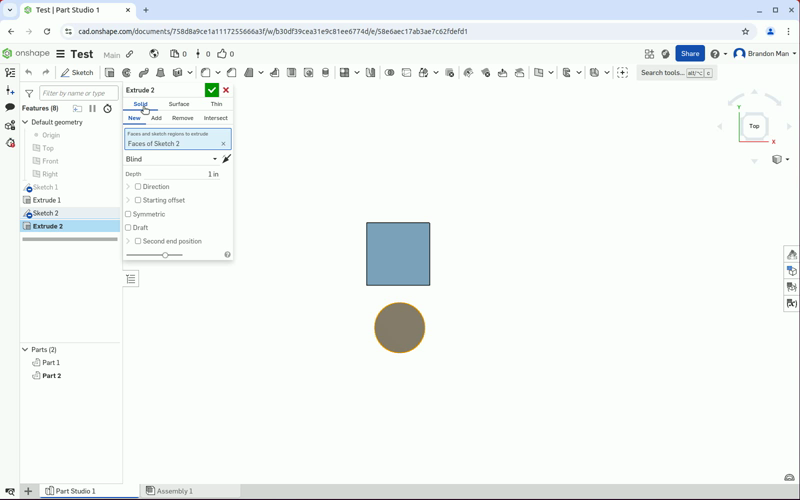
click(143, 106)
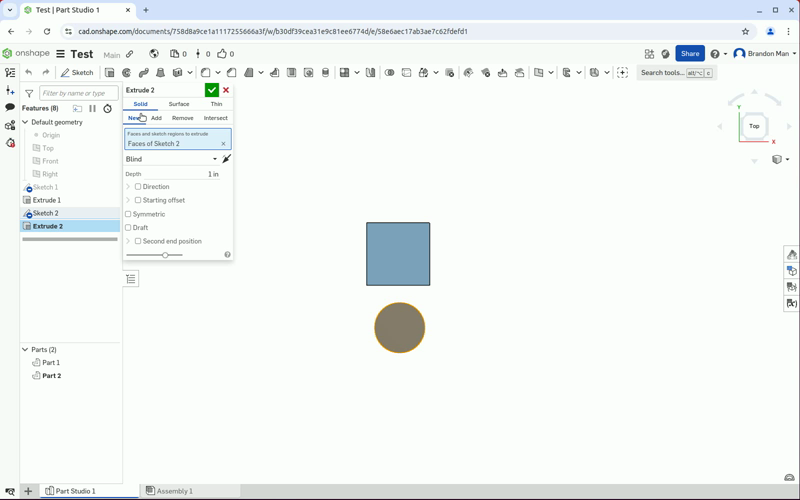
mouse_move(137, 120)
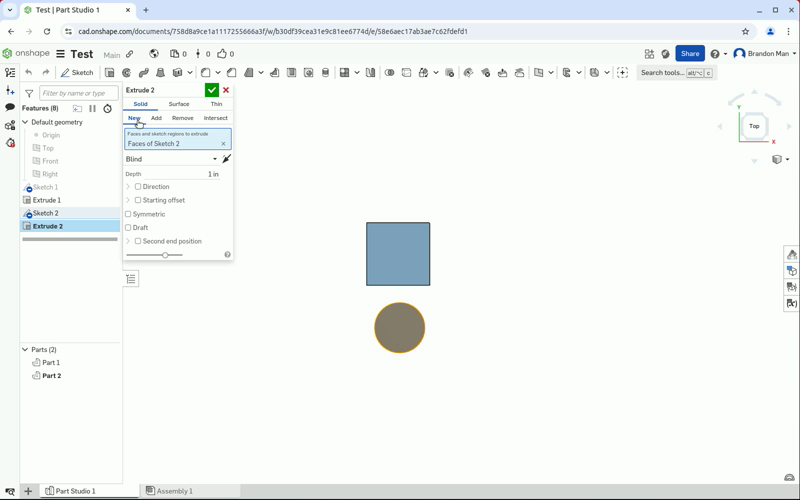
click(137, 120)
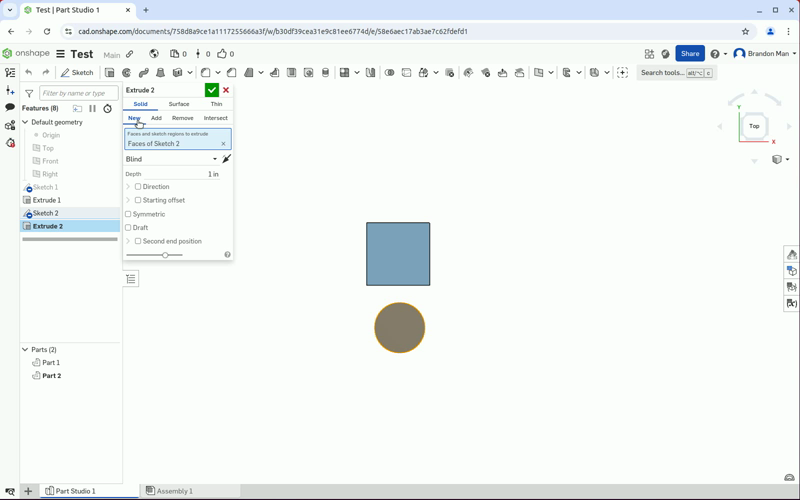
key(tab, 4)
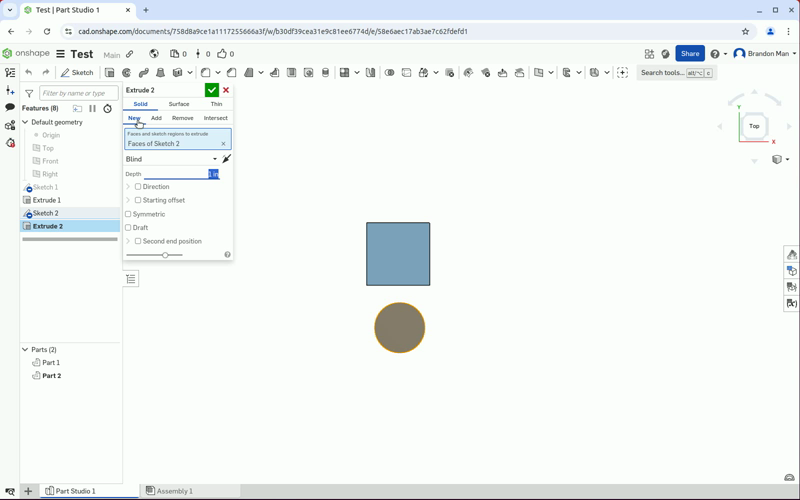
text(-14.924)
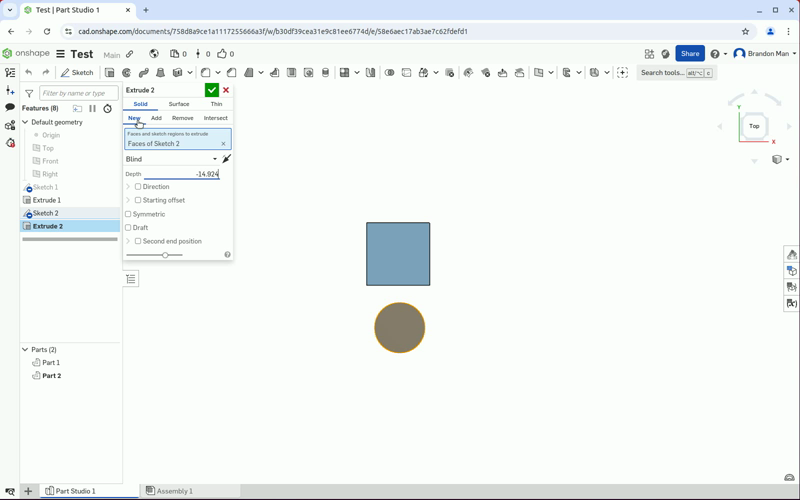
key(enter)
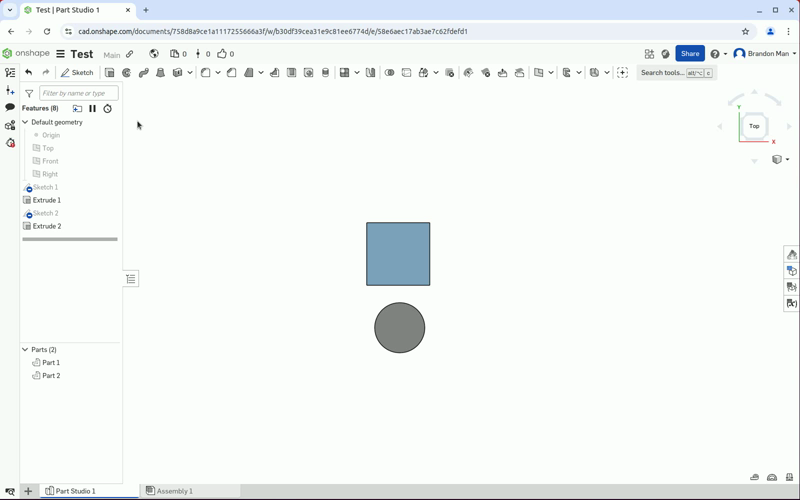
key(shift+h)
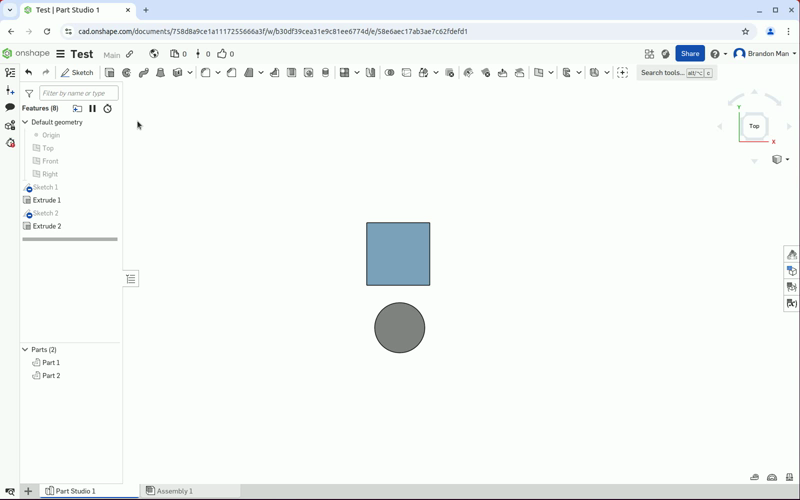
key(shift+h)
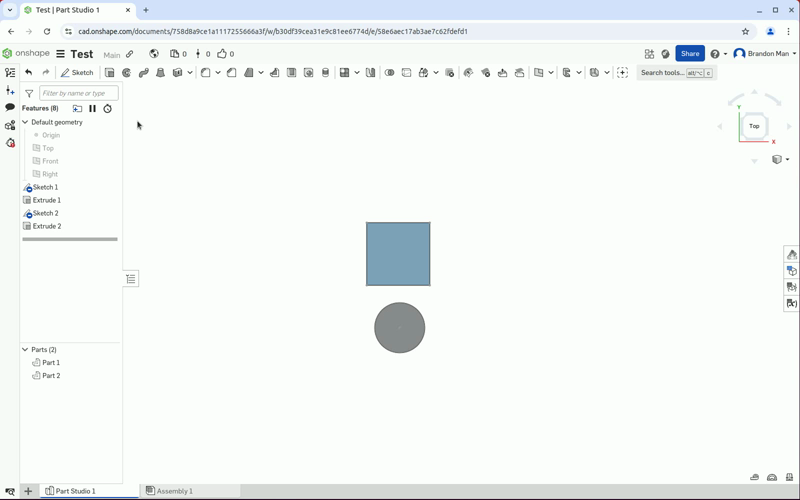
key(shift+7)
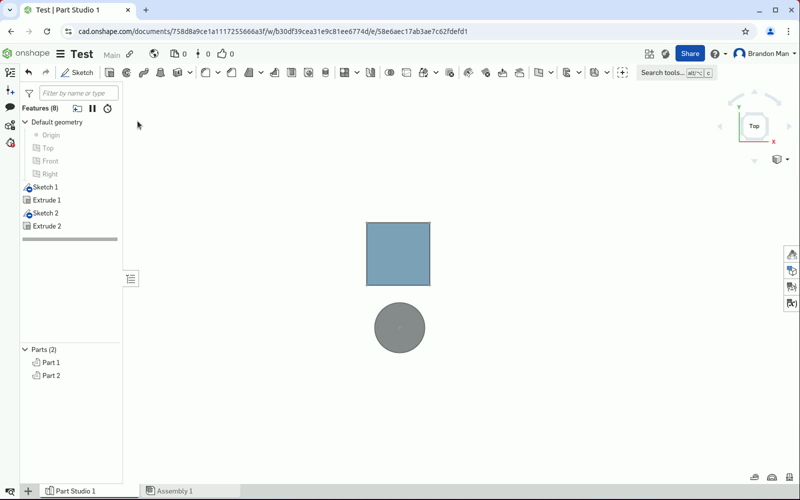
key(up, 3)
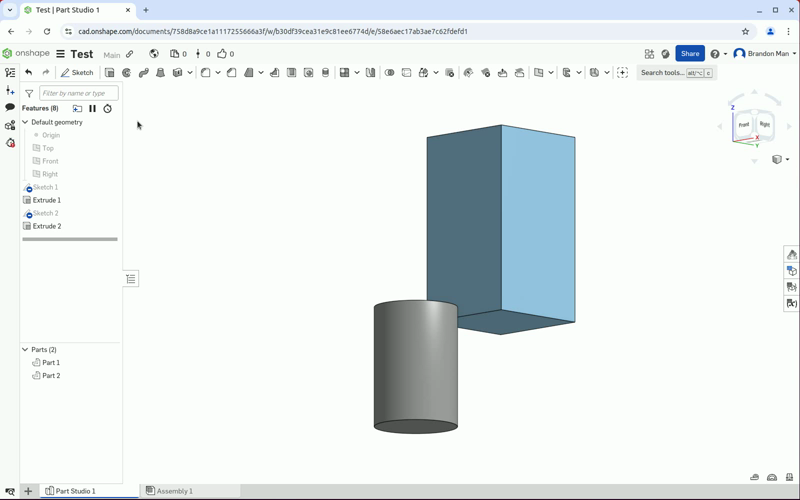
key(left, 3)
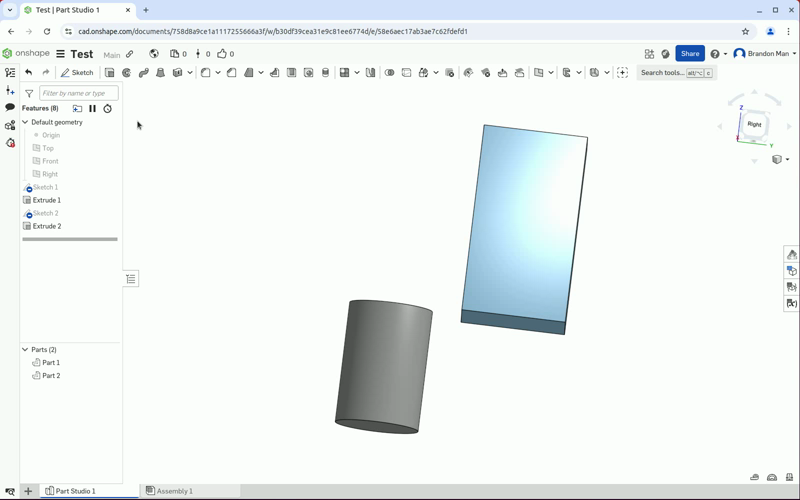
key(right, 3)
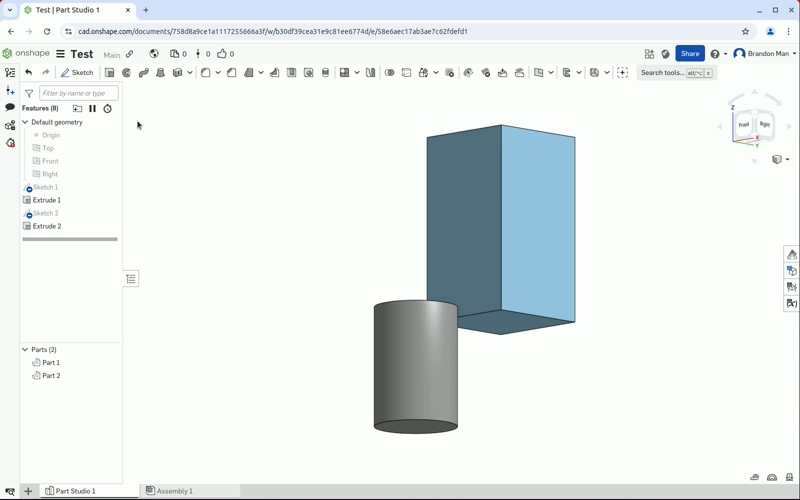
key(down, 3)
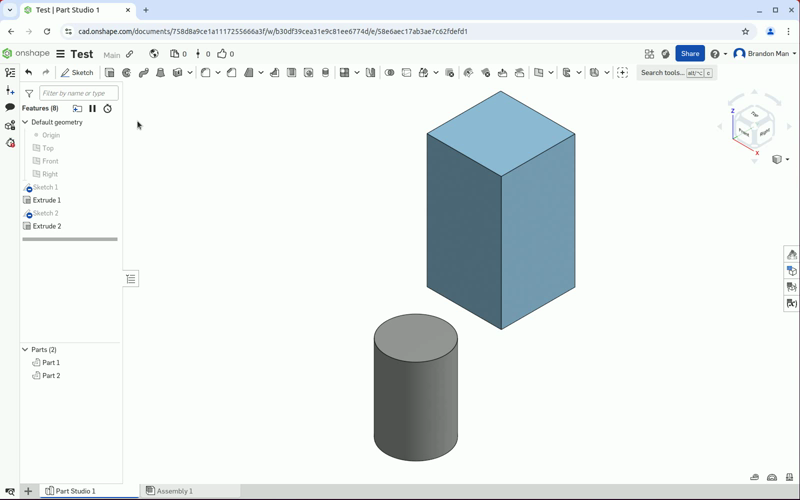
mouse_move(73, 189)
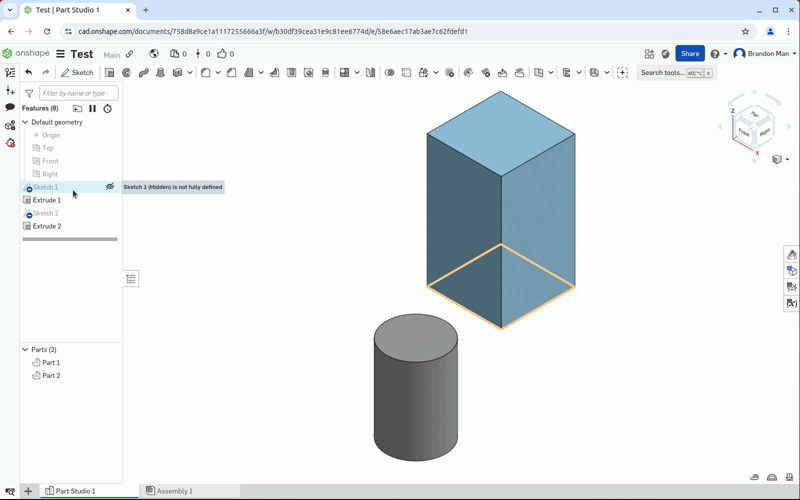
click(73, 189)